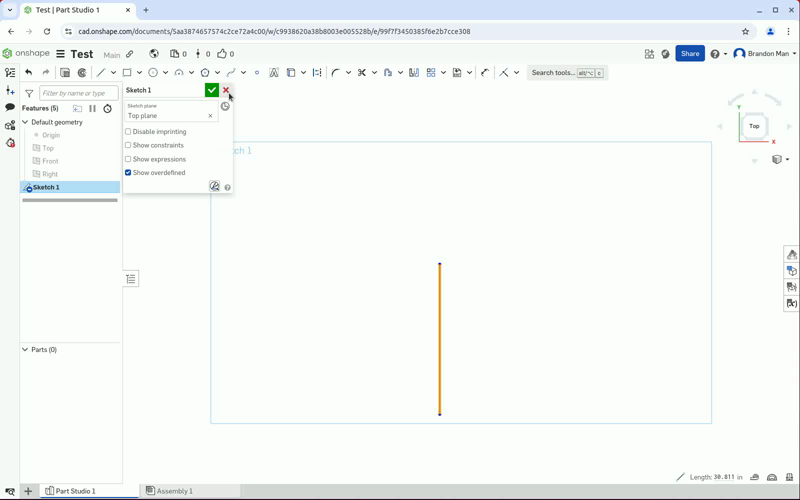
key(shift+h)
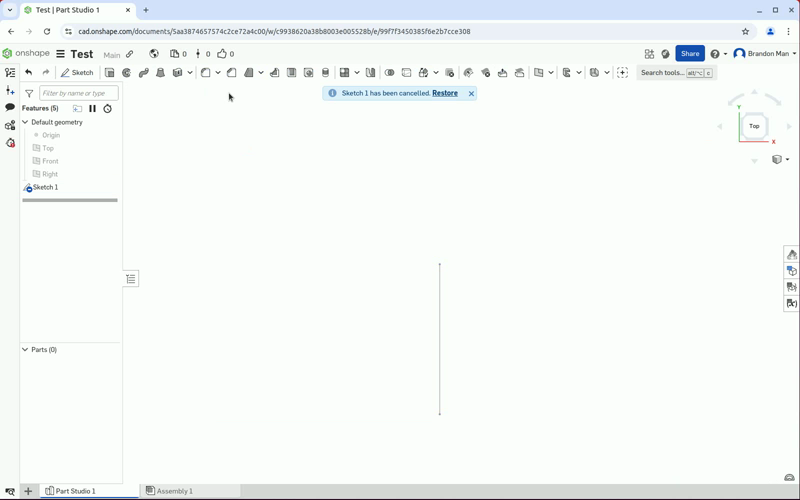
key(shift+s)
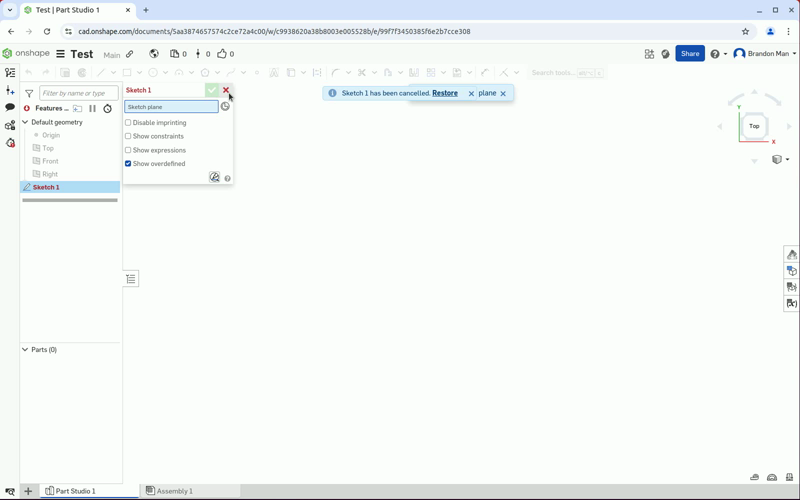
mouse_move(73, 150)
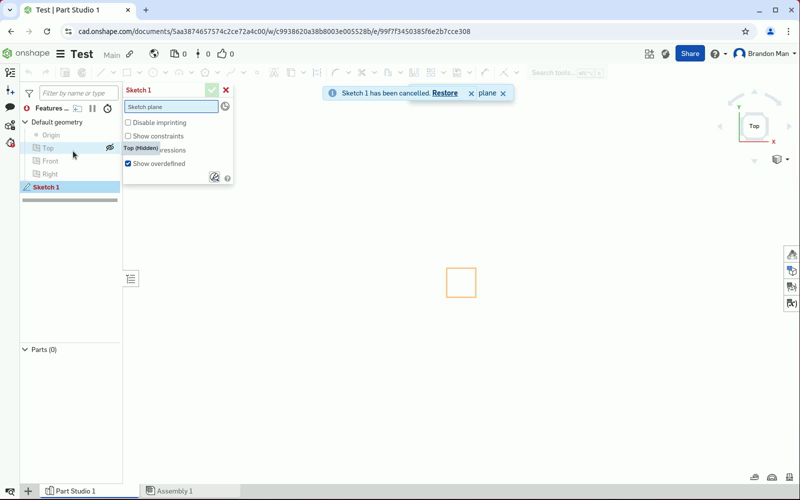
click(73, 150)
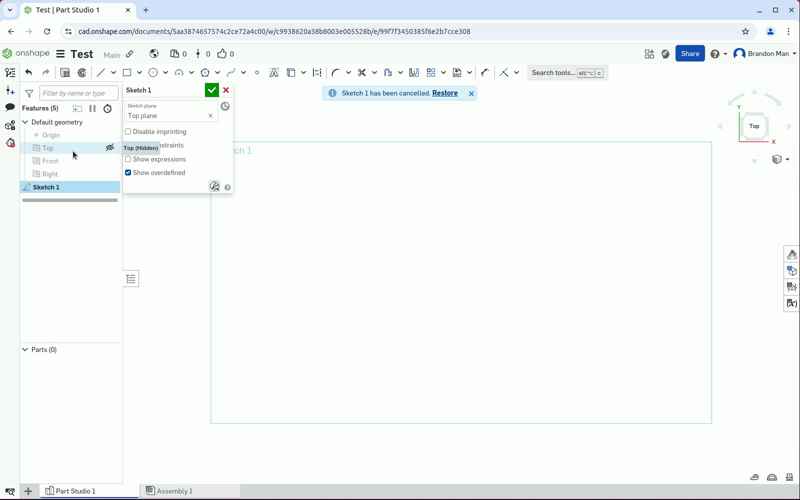
mouse_move(73, 352)
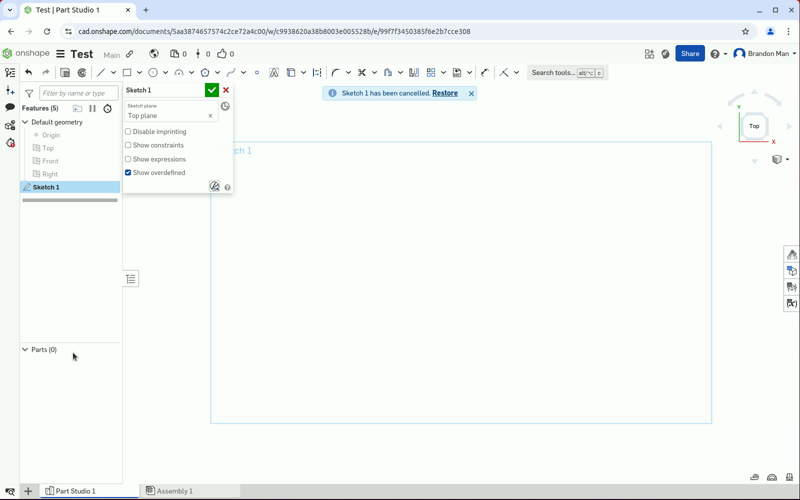
key(y)
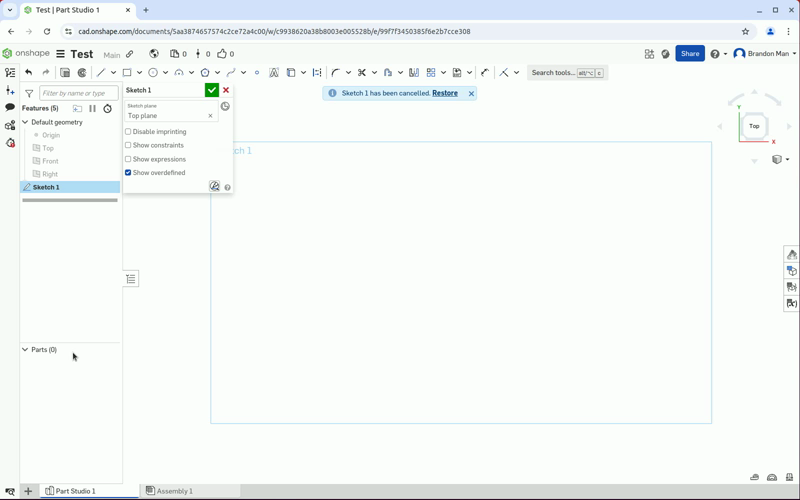
key(c)
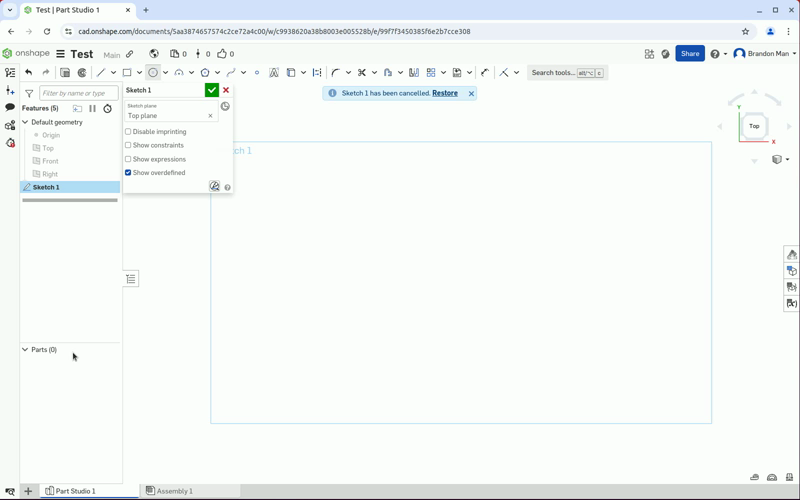
key_down(shift)
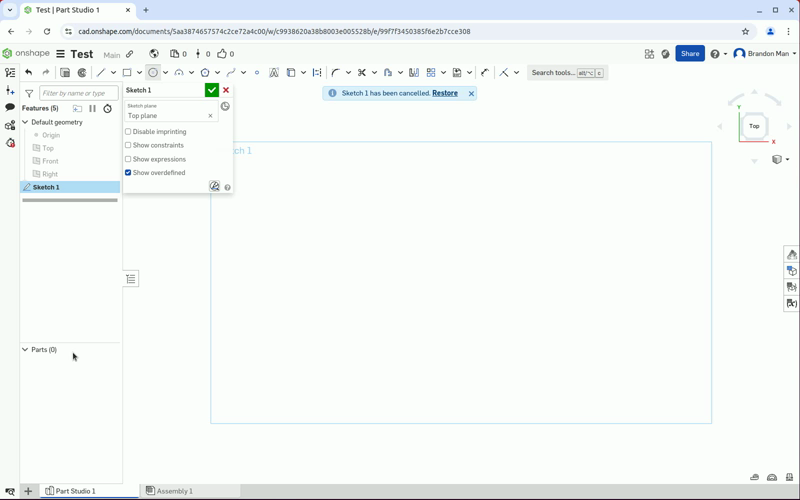
mouse_move(461, 282)
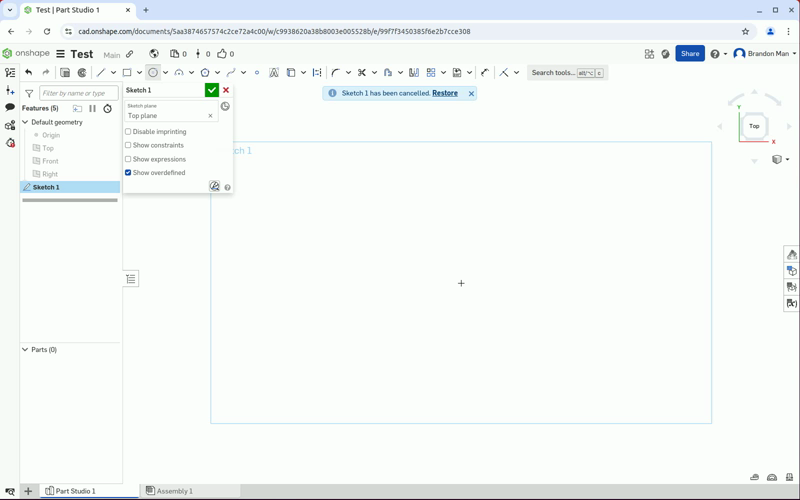
click(461, 282)
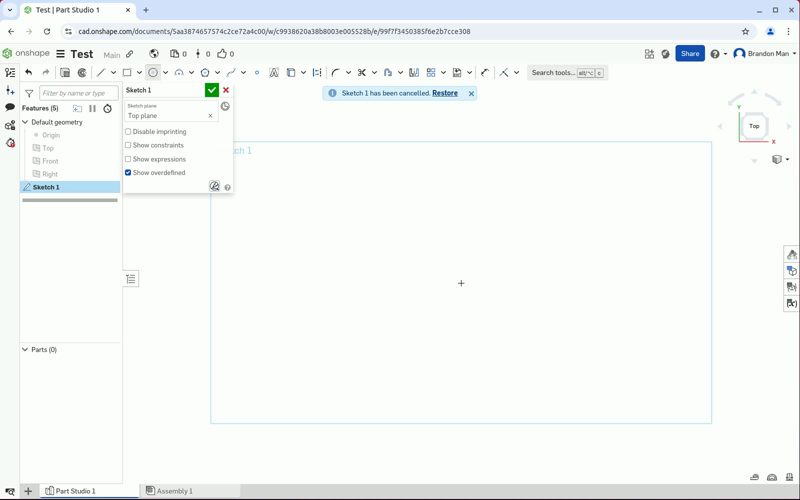
key_up(shift)
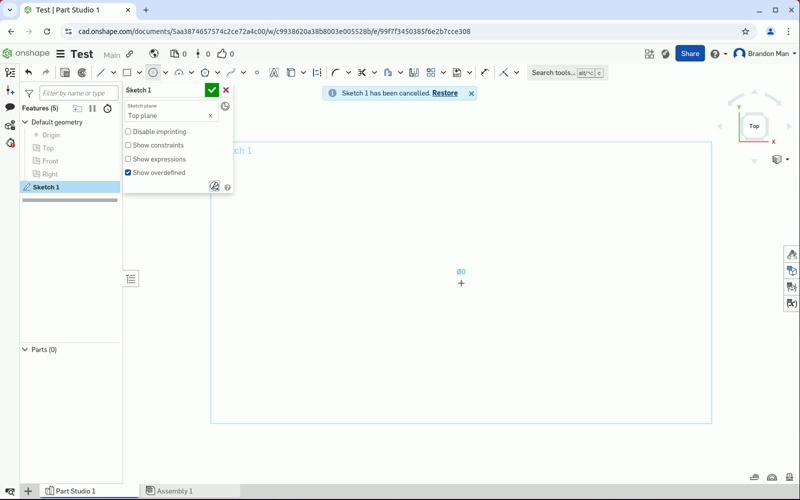
mouse_move(487, 282)
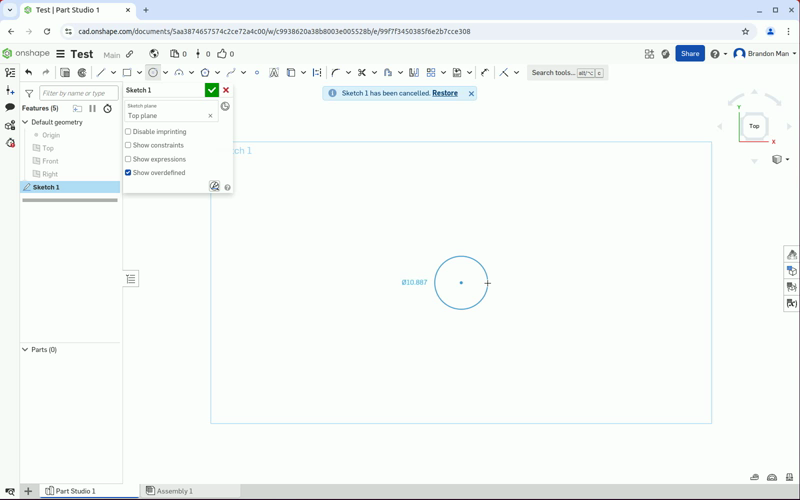
click(487, 282)
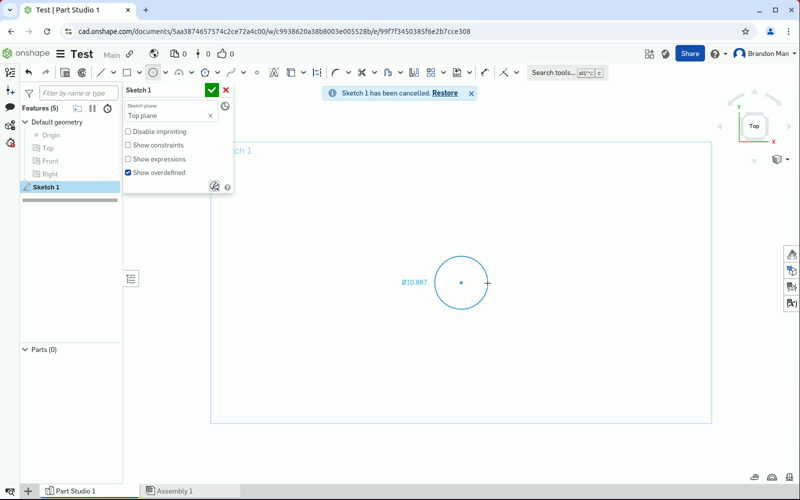
key(esc)
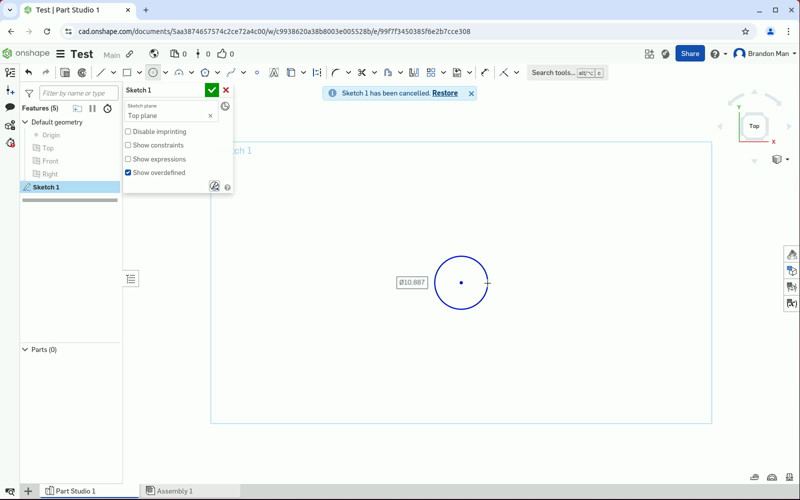
mouse_move(441, 285)
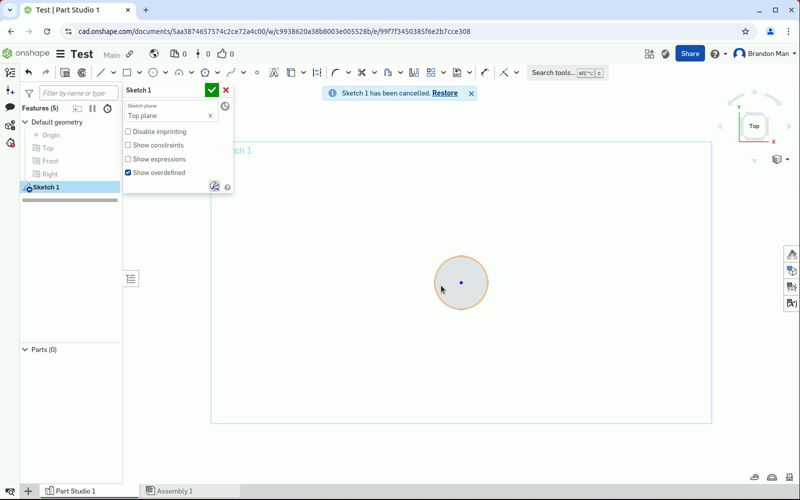
click(441, 285)
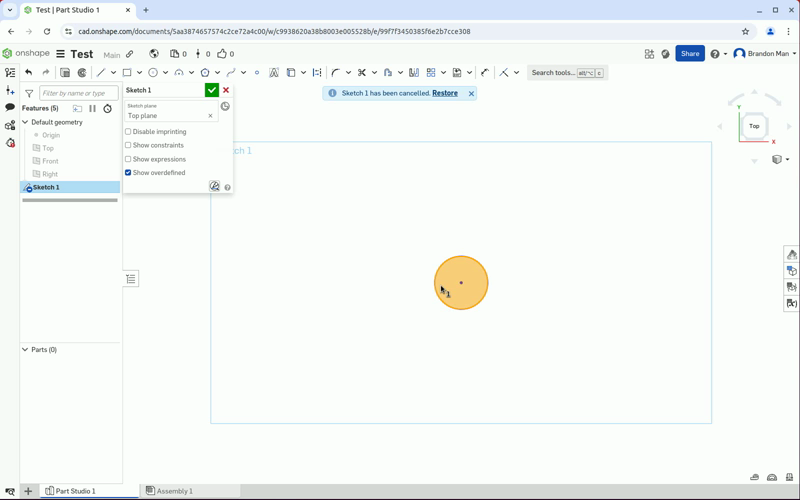
mouse_move(73, 352)
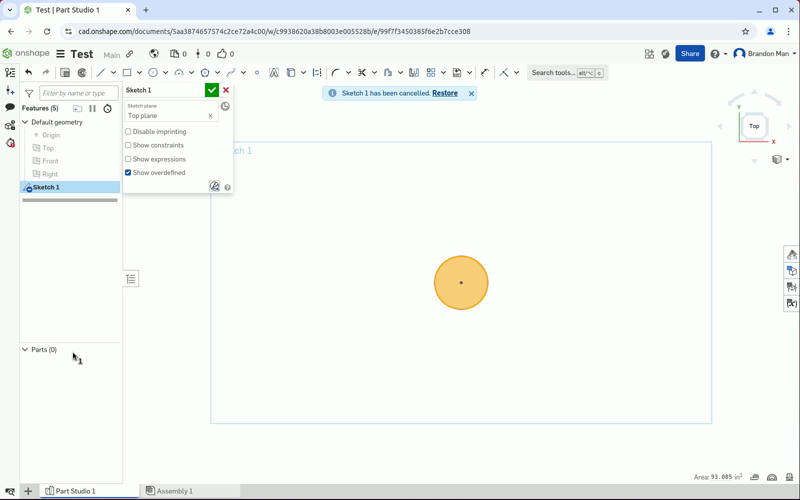
key(shift+y)
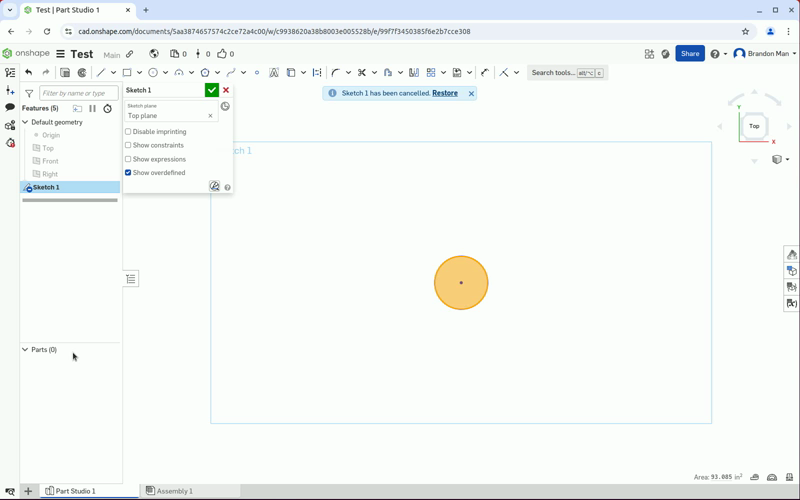
key(shift+e)
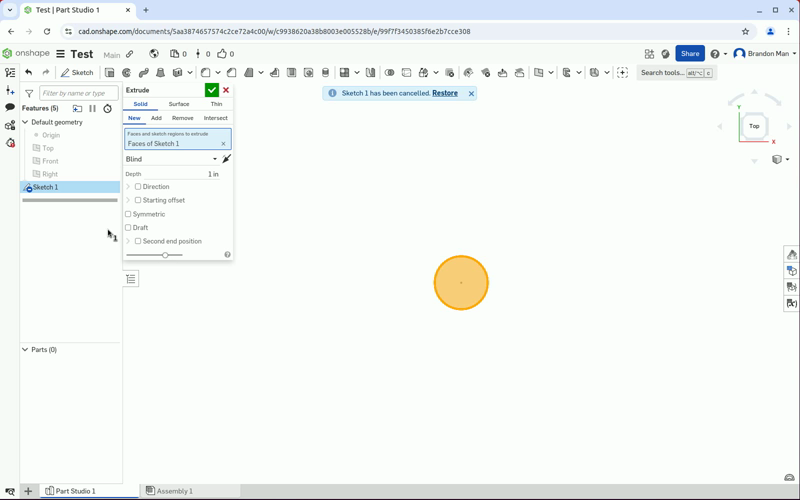
mouse_move(143, 106)
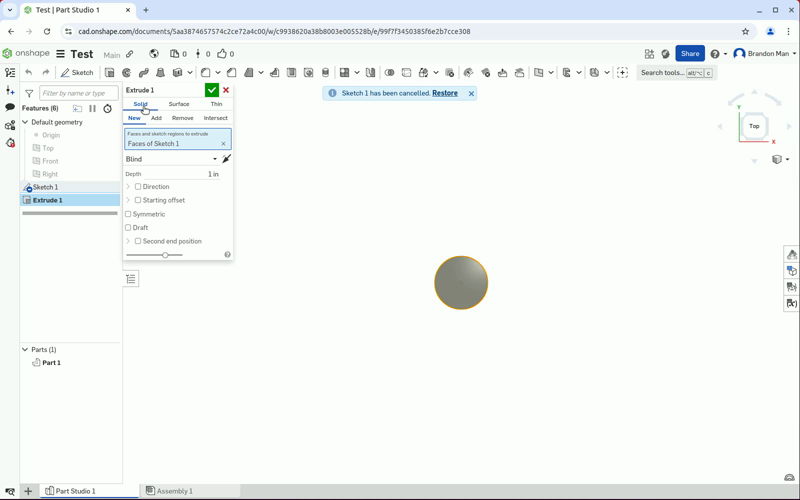
click(143, 106)
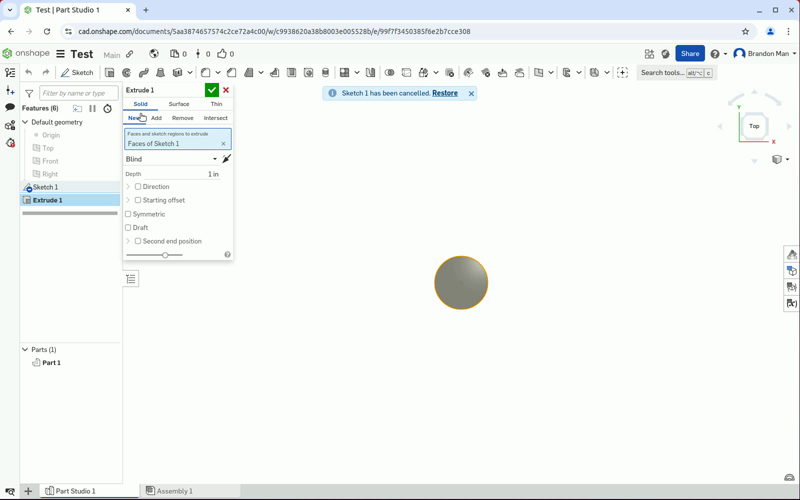
mouse_move(137, 120)
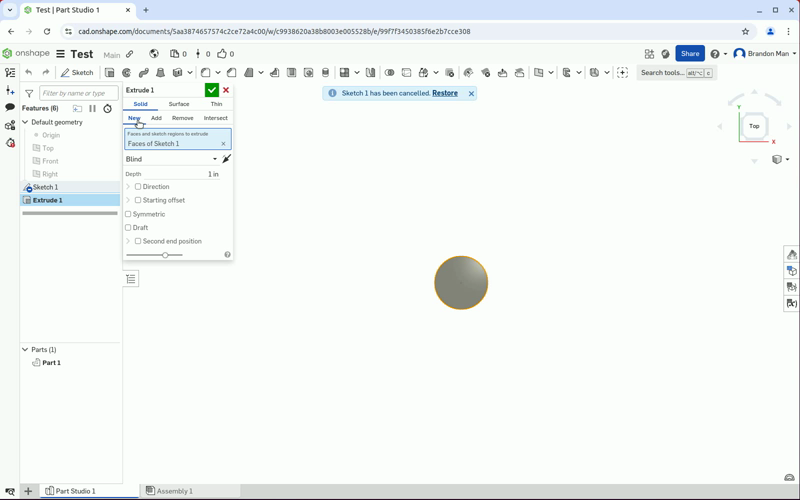
click(137, 120)
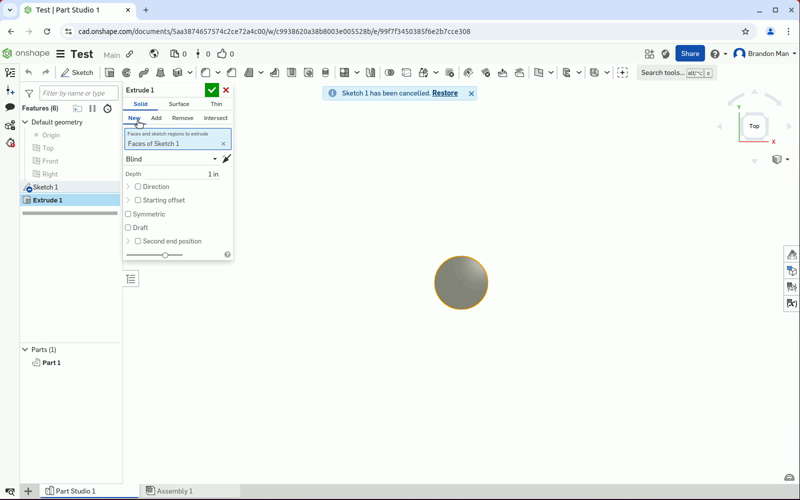
key(tab, 4)
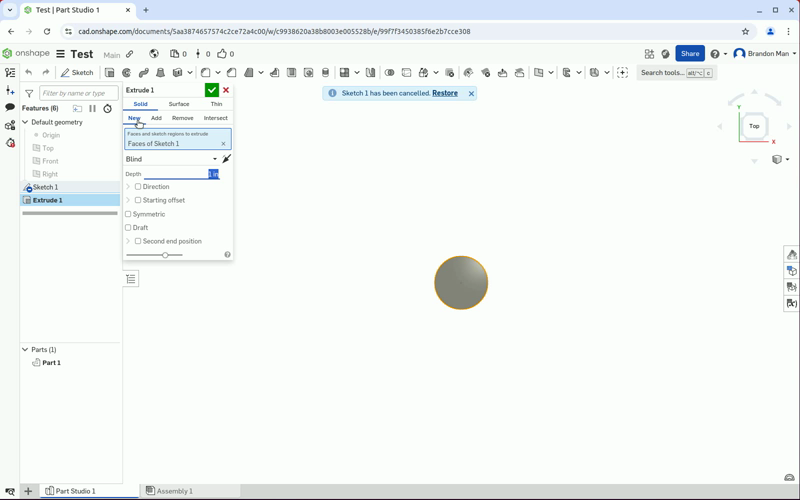
text(0.722)
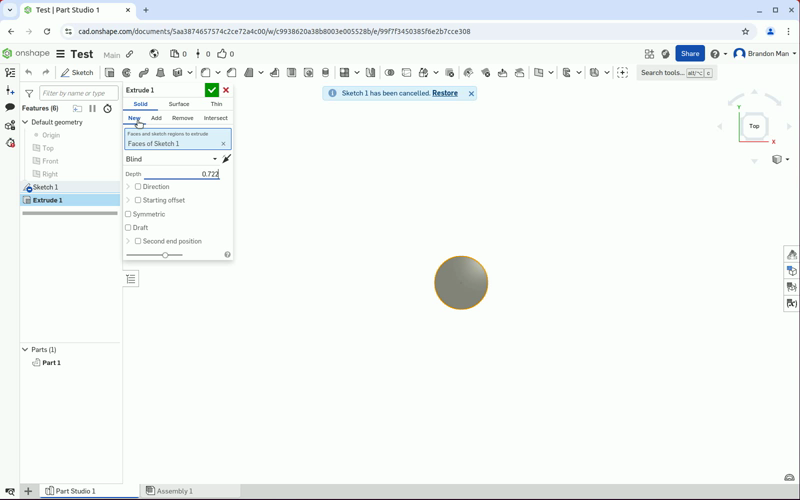
key(enter)
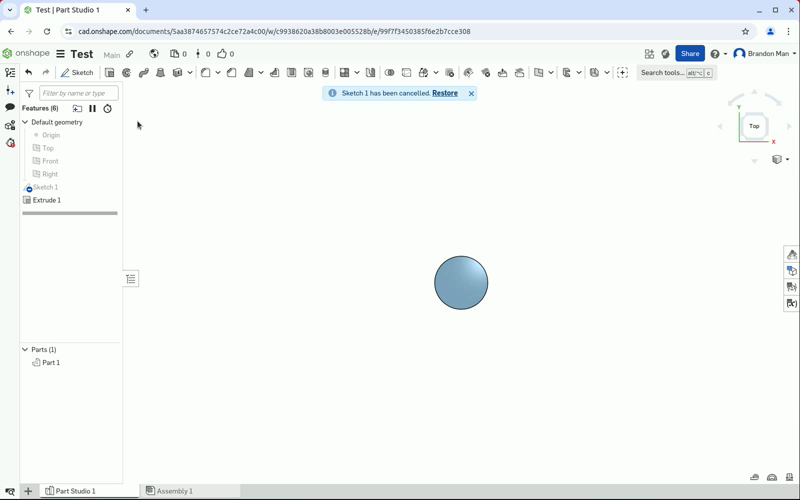
key(shift+h)
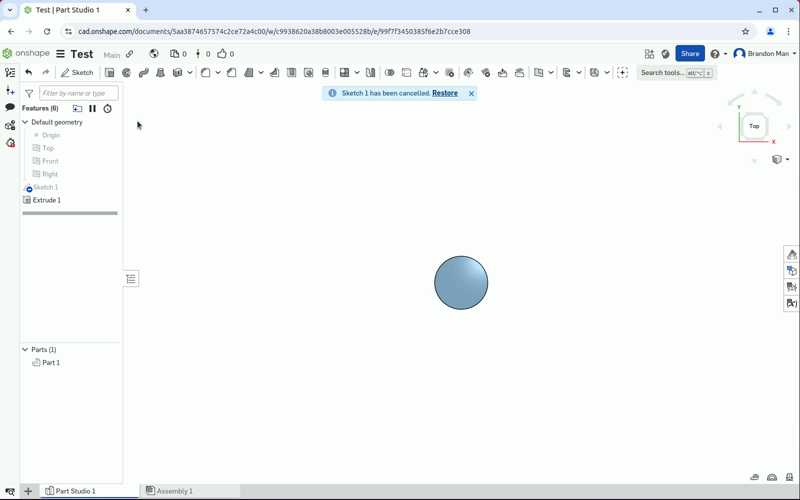
key(shift+h)
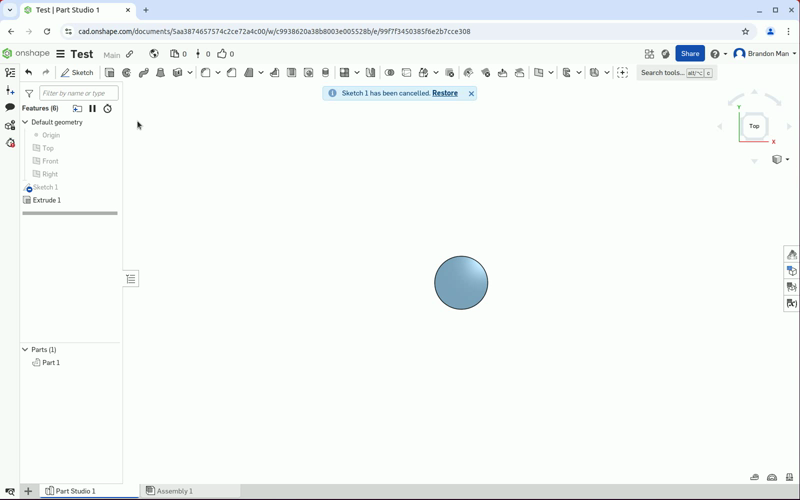
mouse_move(73, 189)
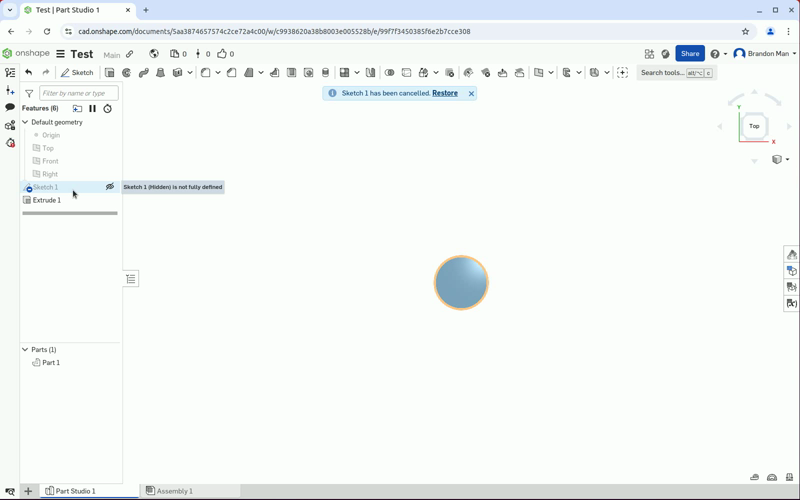
click(73, 189)
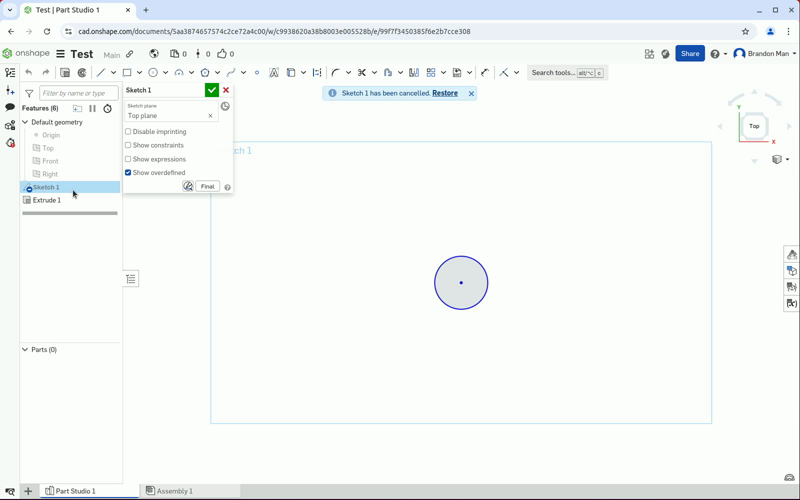
mouse_move(229, 92)
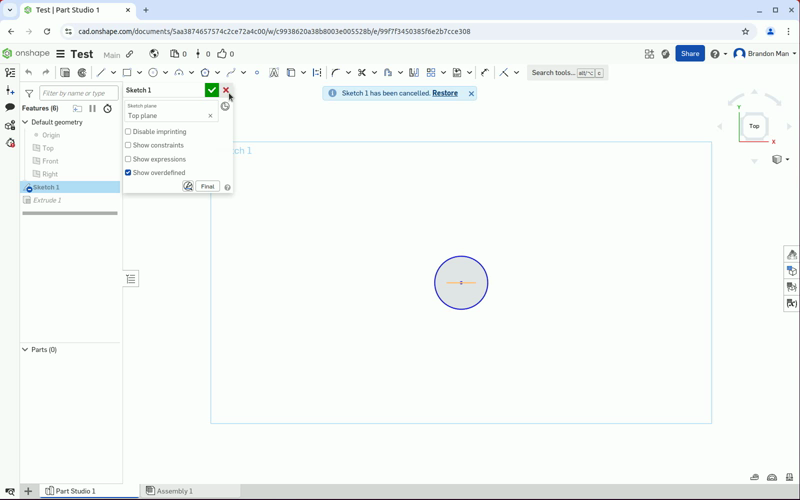
click(229, 92)
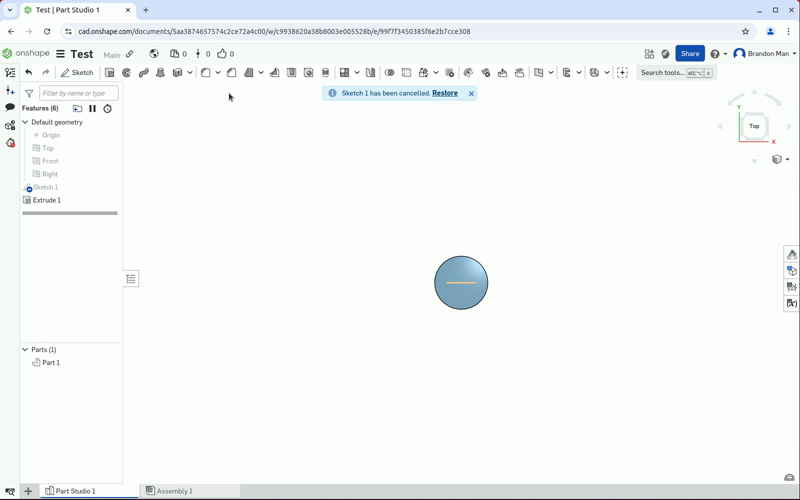
mouse_move(541, 75)
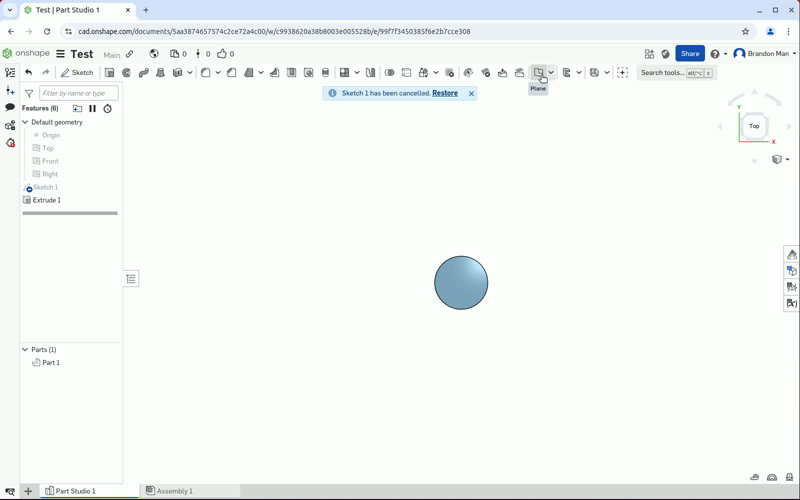
click(541, 75)
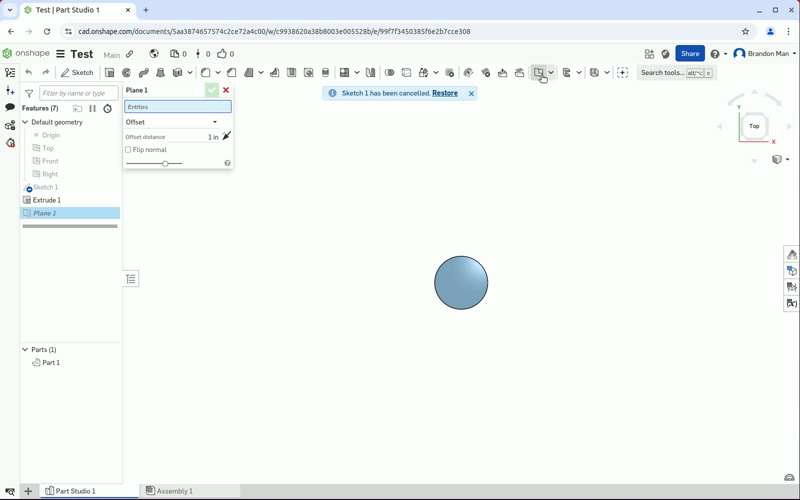
mouse_move(73, 150)
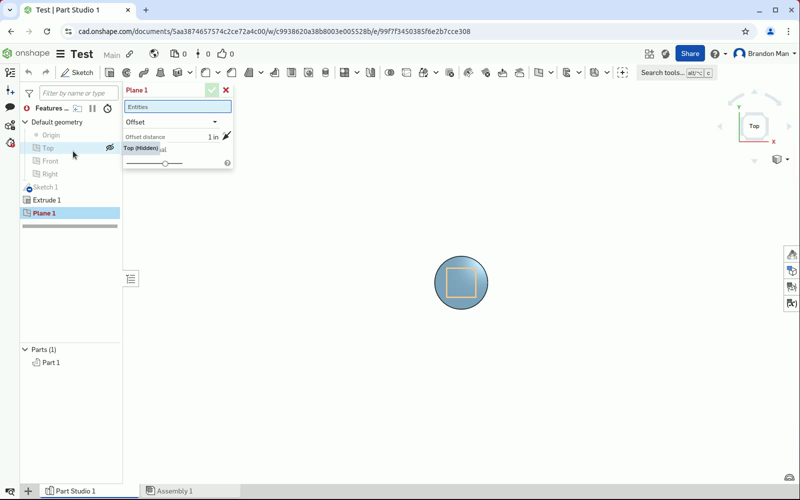
click(73, 150)
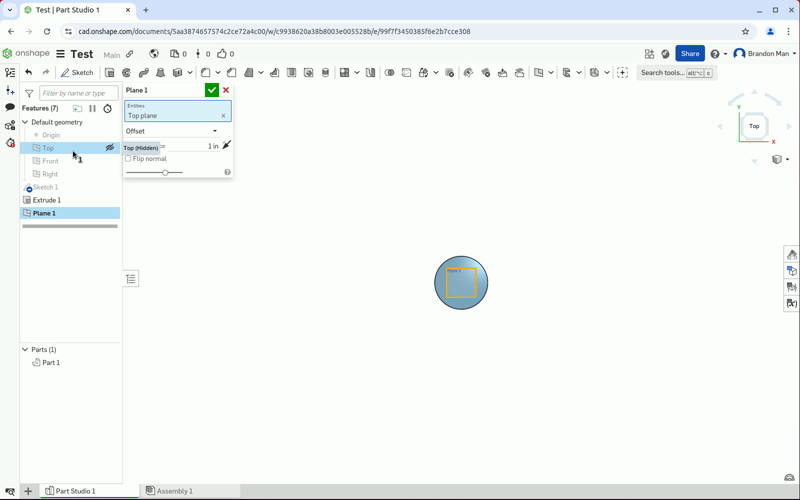
key(tab, 2)
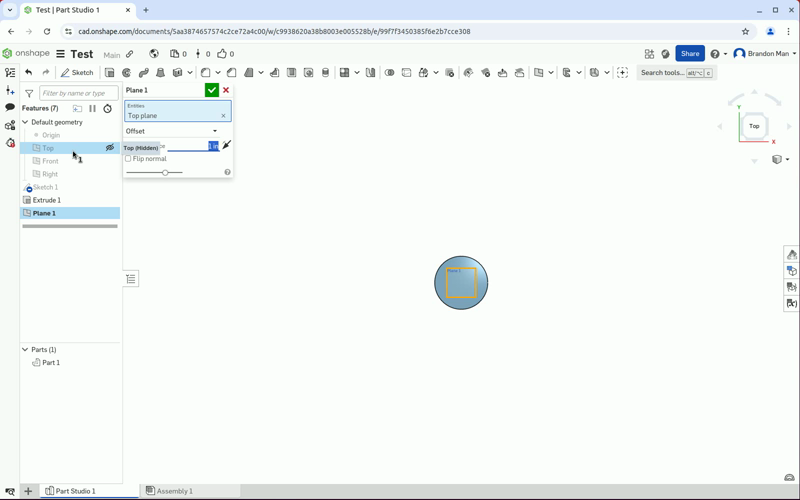
text(0.709)
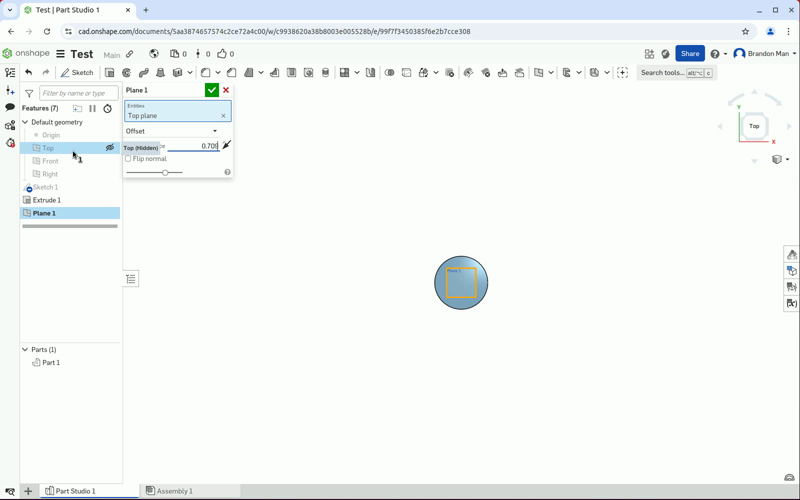
key(enter, 2)
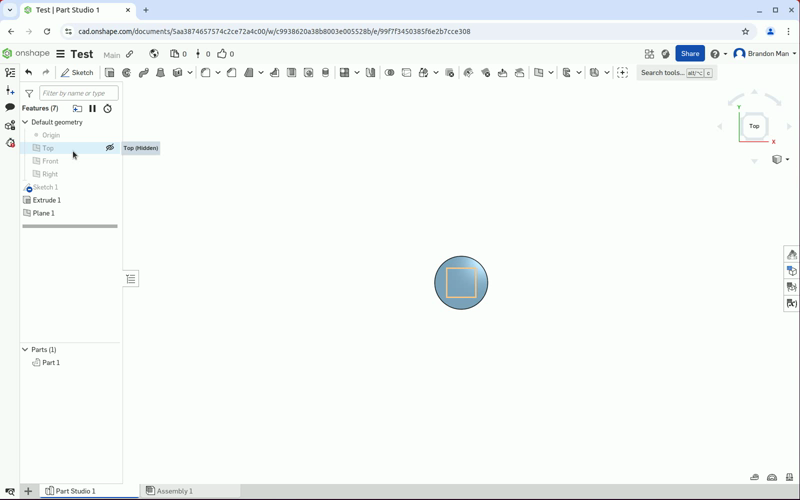
key(shift+s)
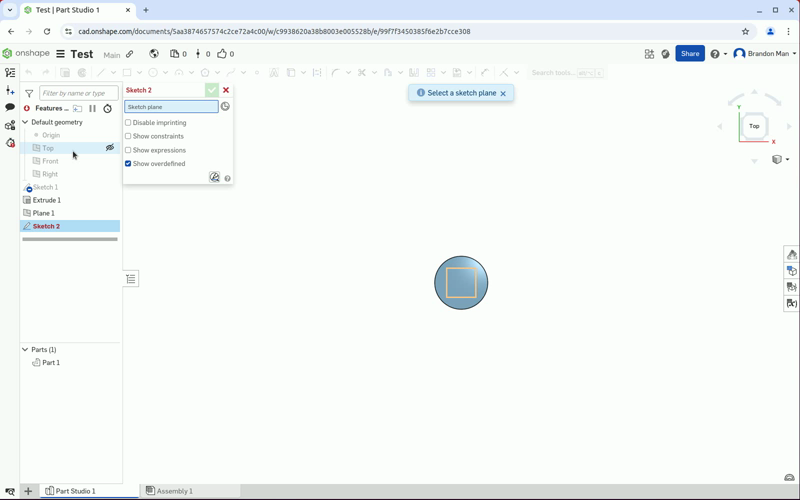
mouse_move(73, 215)
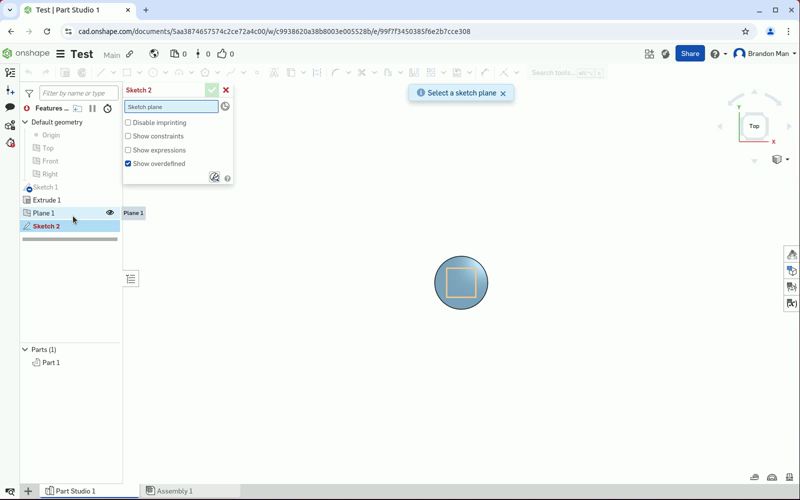
click(73, 215)
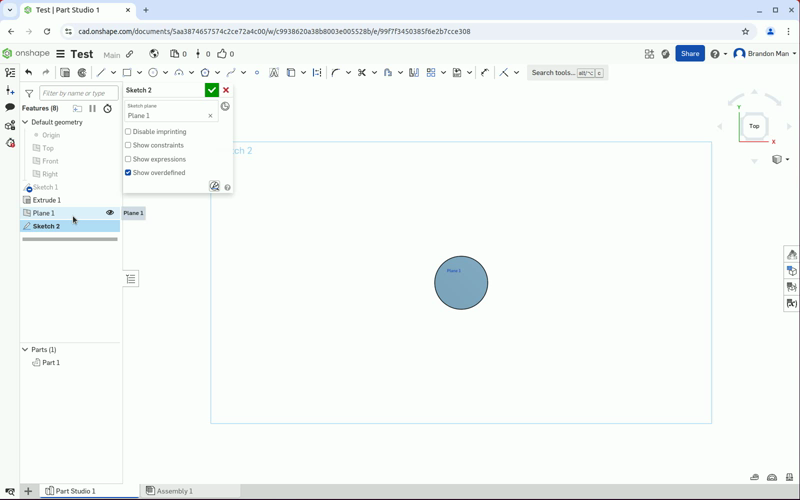
mouse_move(73, 352)
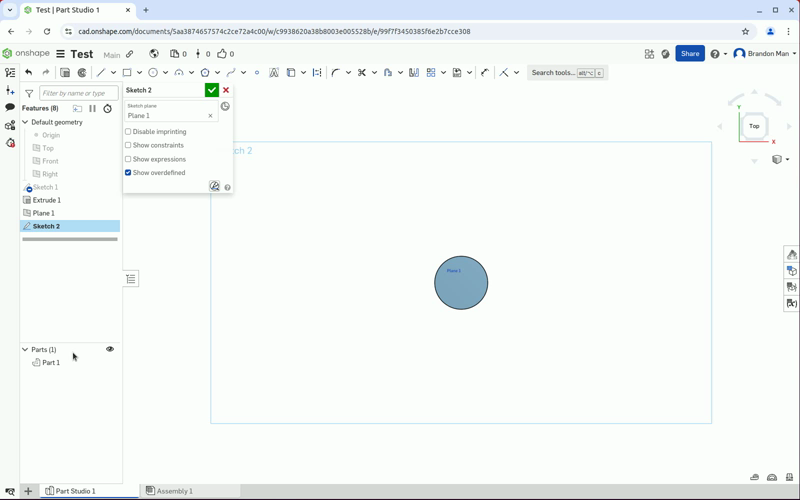
key(y)
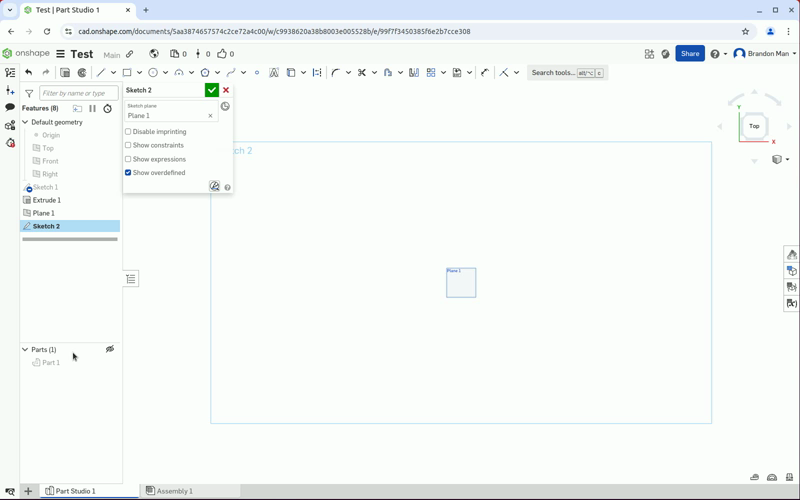
key(c)
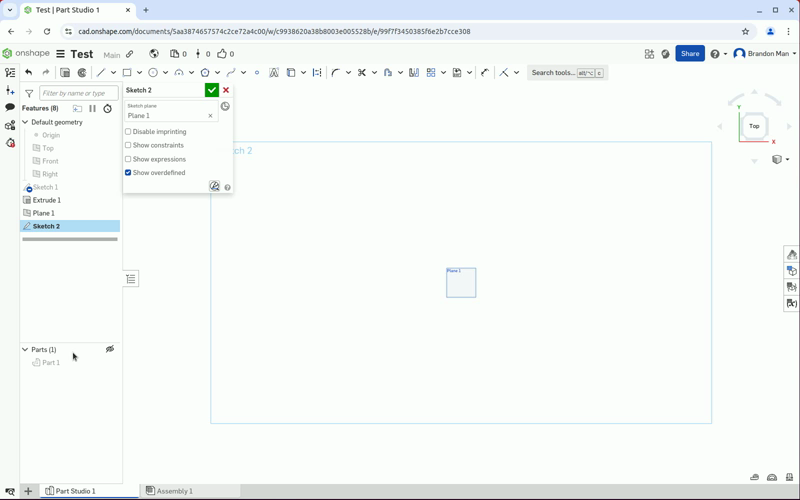
key_down(shift)
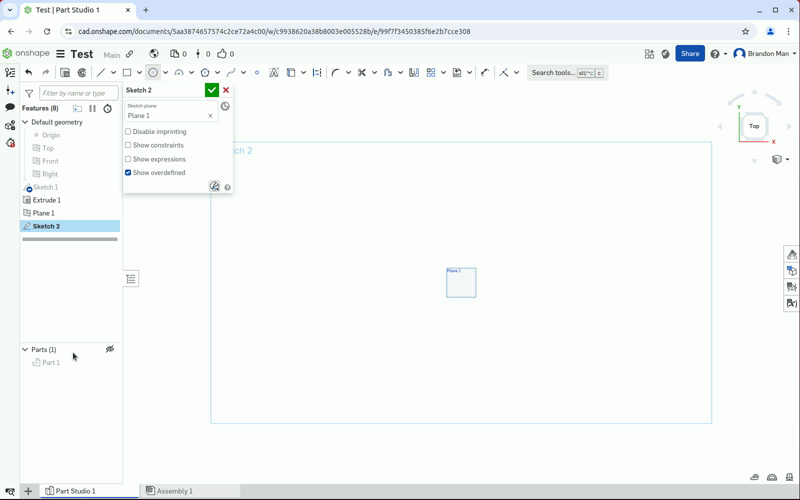
mouse_move(461, 282)
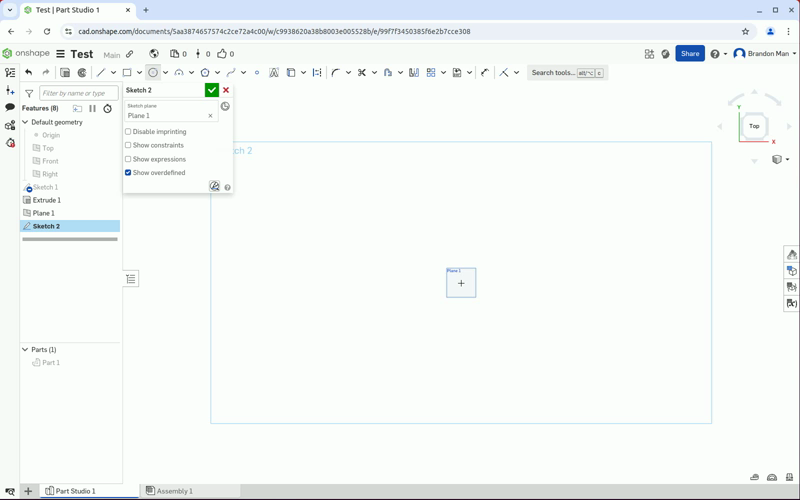
click(461, 282)
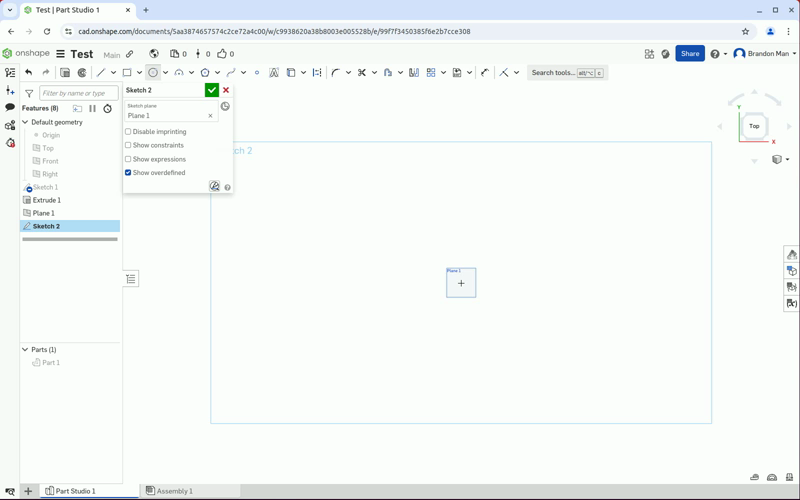
key_up(shift)
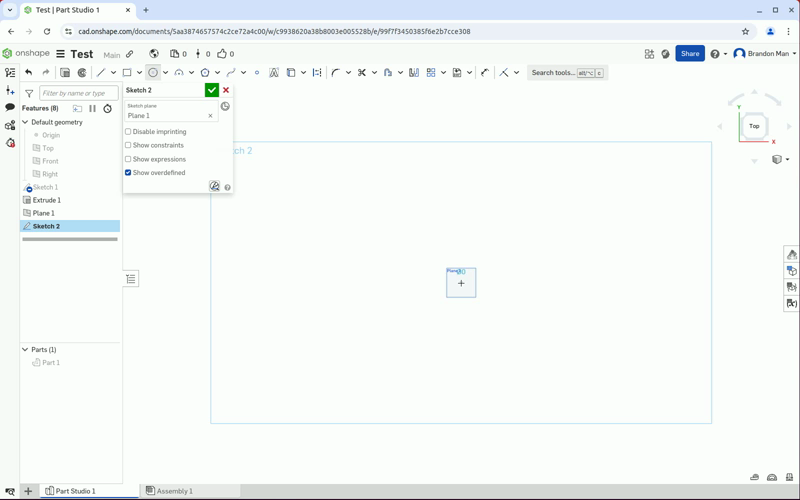
mouse_move(471, 282)
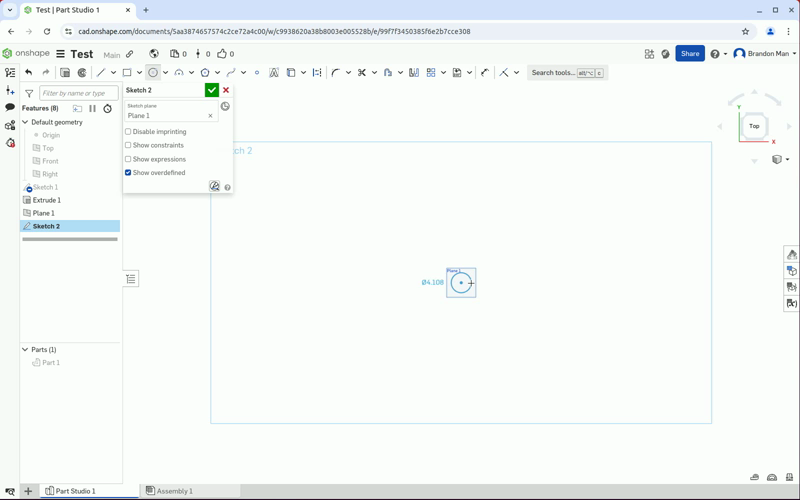
click(471, 282)
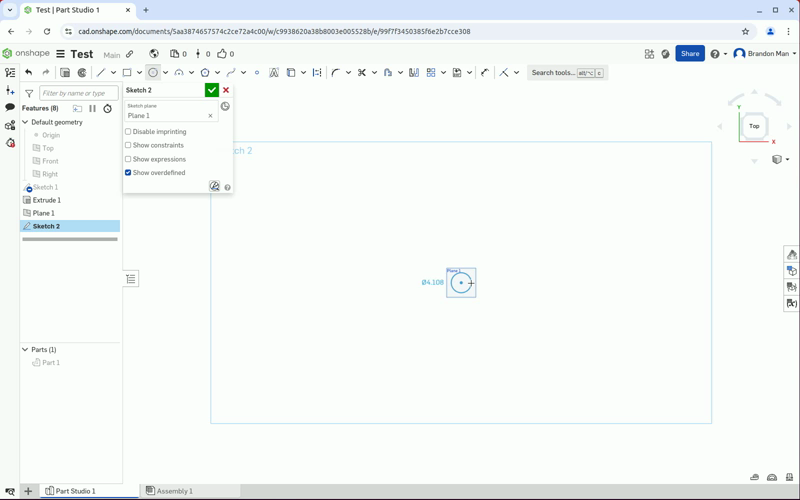
key(esc)
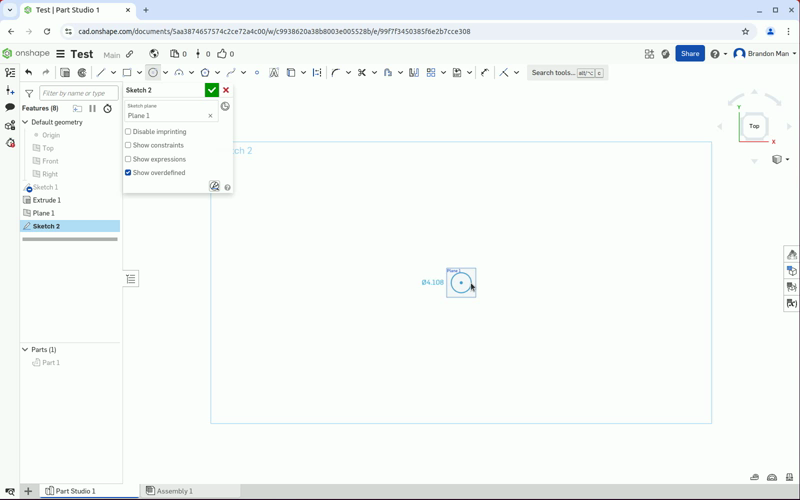
mouse_move(468, 284)
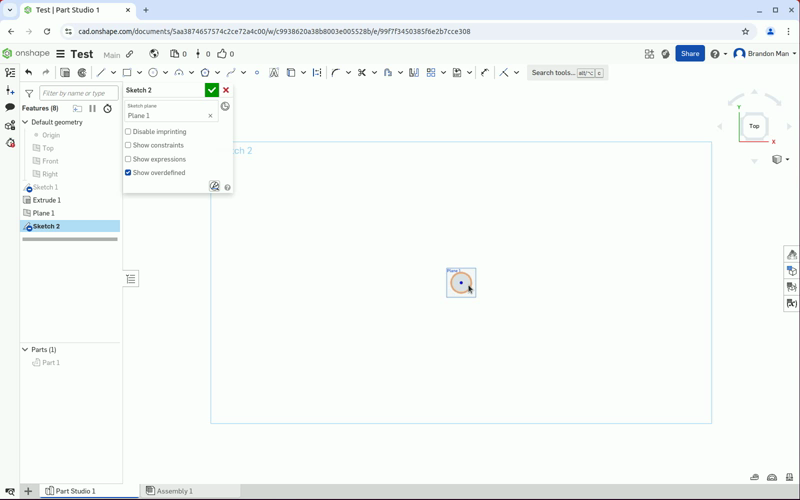
scroll(6)
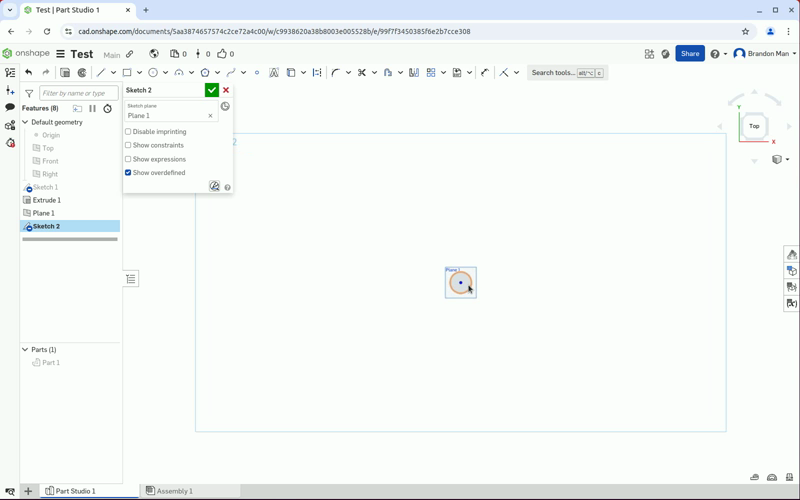
scroll(6)
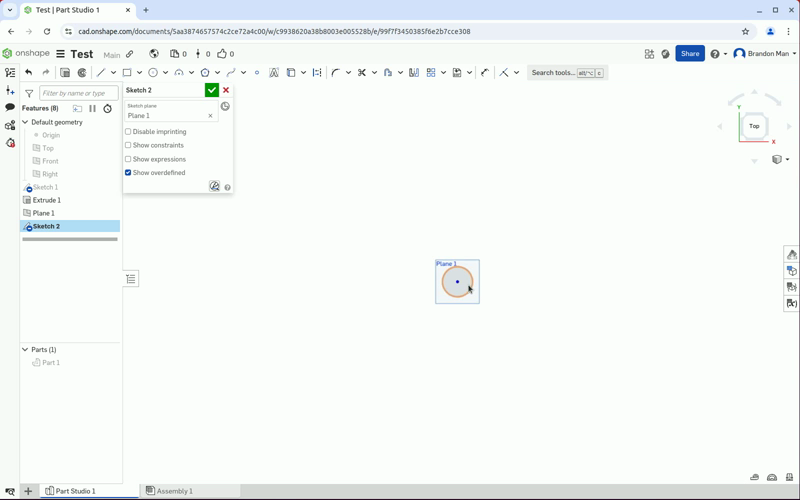
scroll(6)
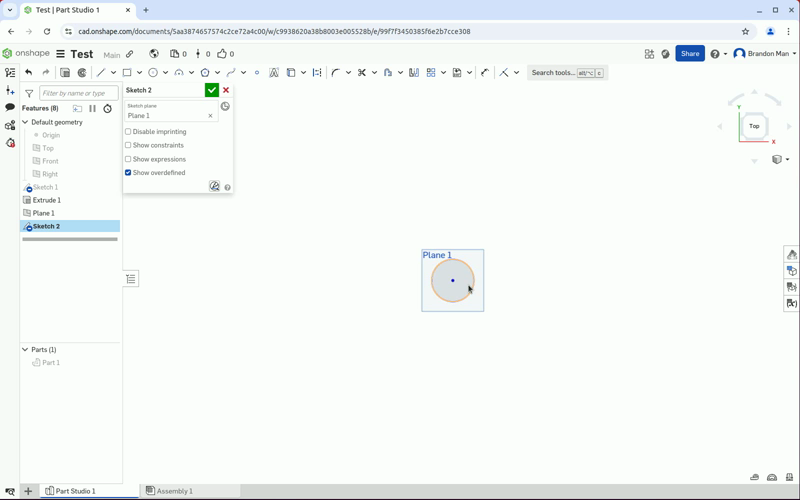
scroll(6)
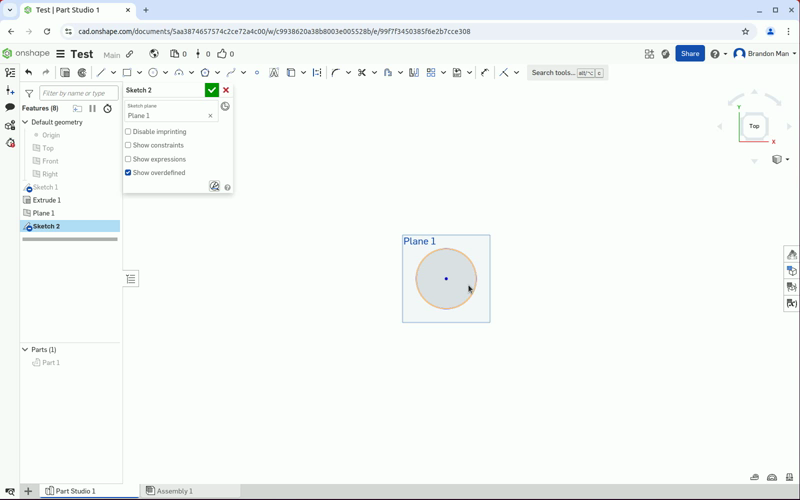
scroll(6)
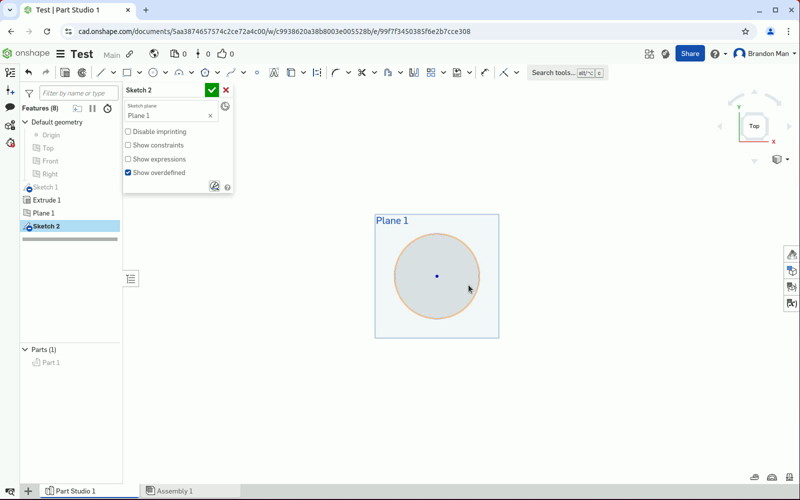
scroll(6)
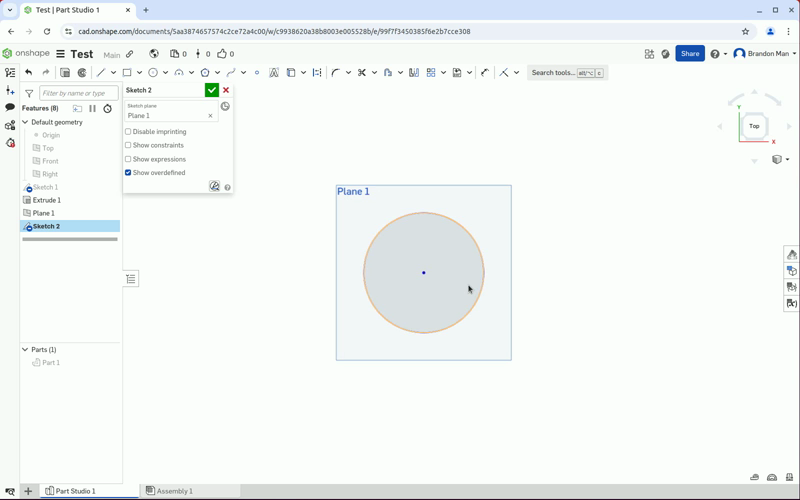
scroll(6)
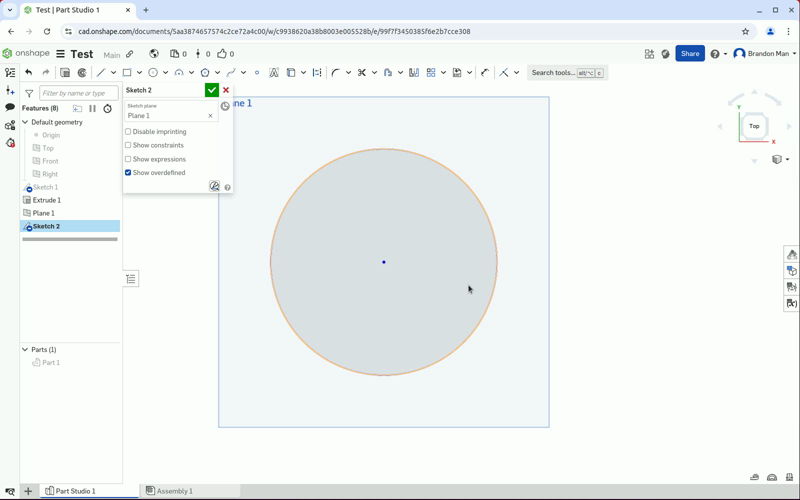
click(468, 284)
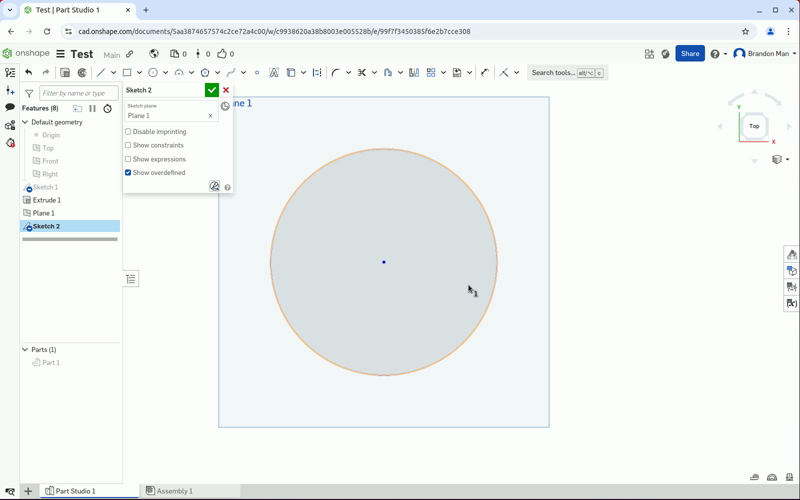
scroll(-6)
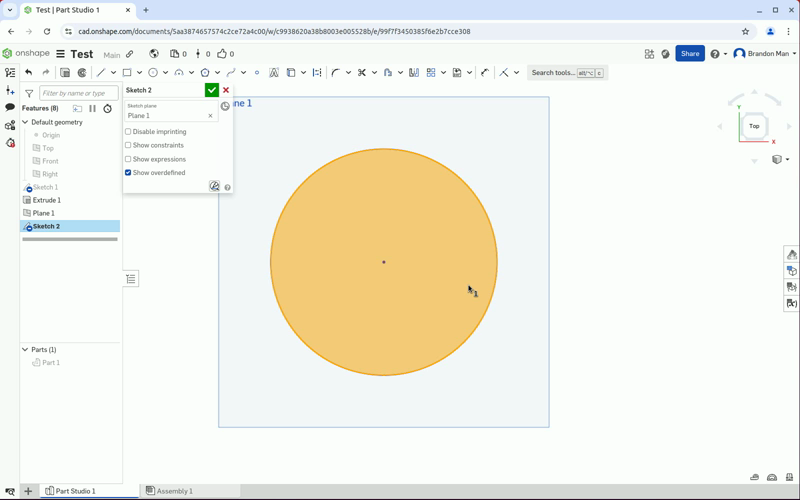
scroll(-6)
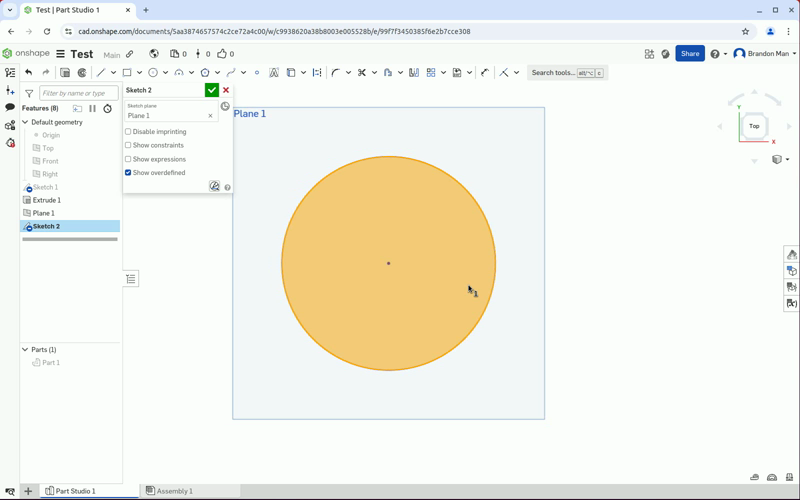
scroll(-6)
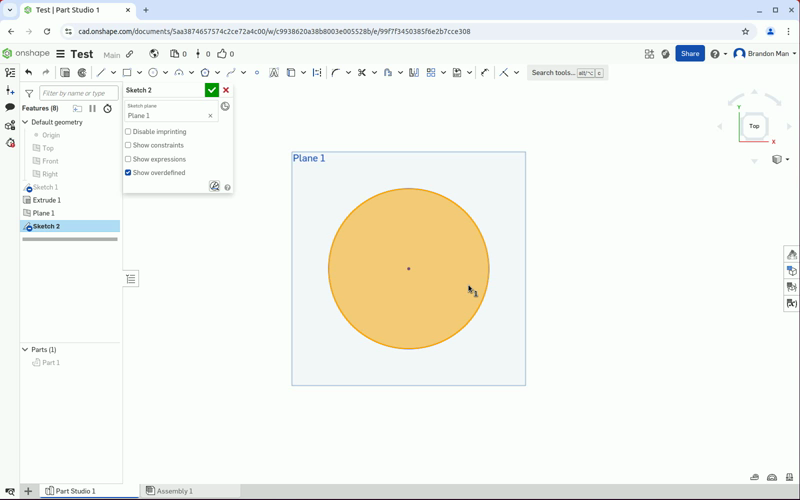
scroll(-6)
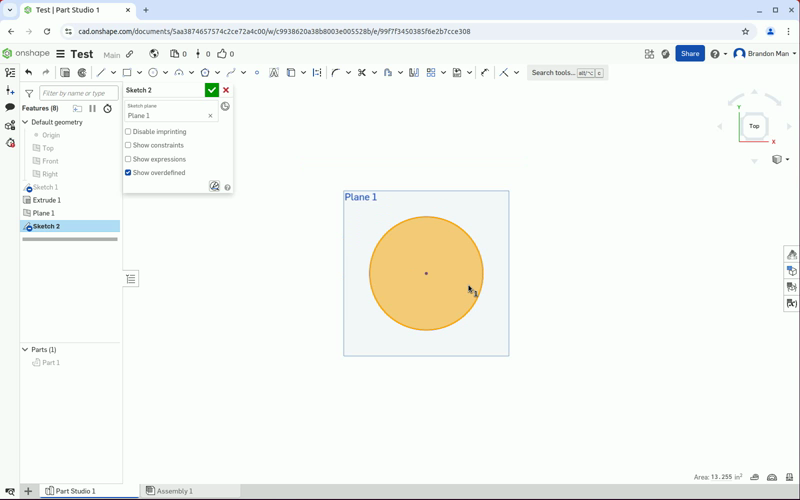
scroll(-6)
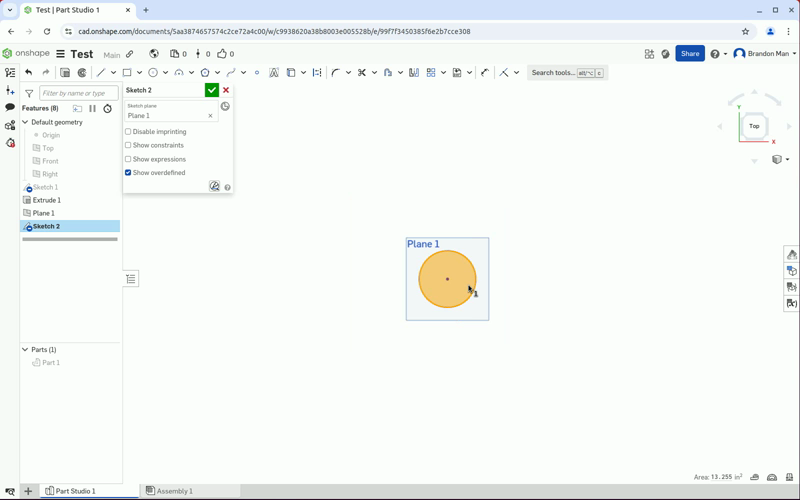
scroll(-6)
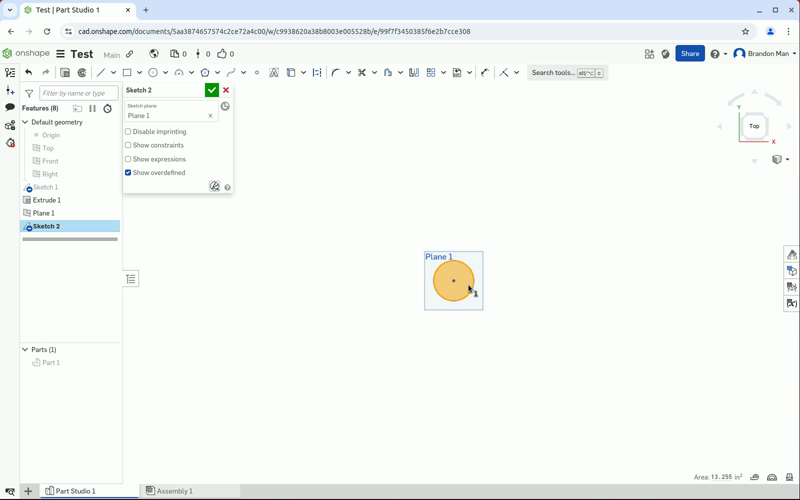
scroll(-6)
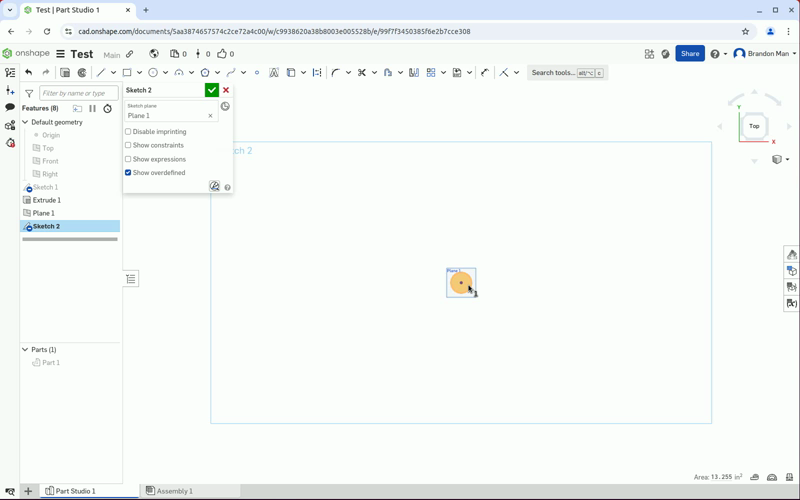
mouse_move(73, 352)
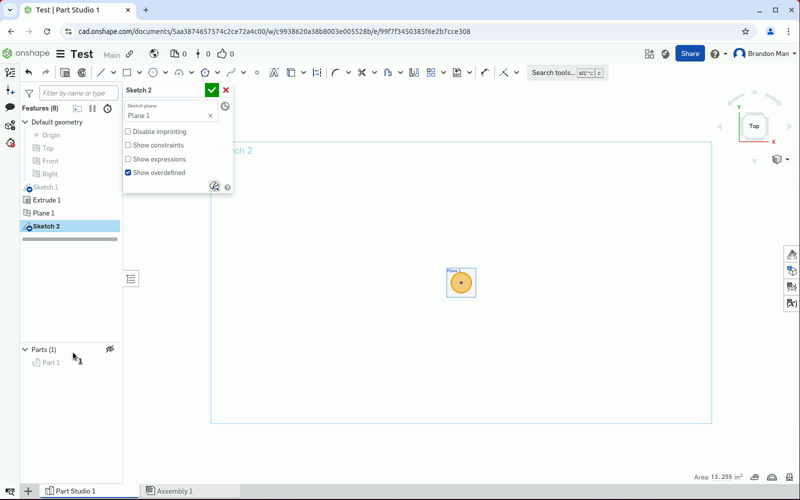
key(shift+y)
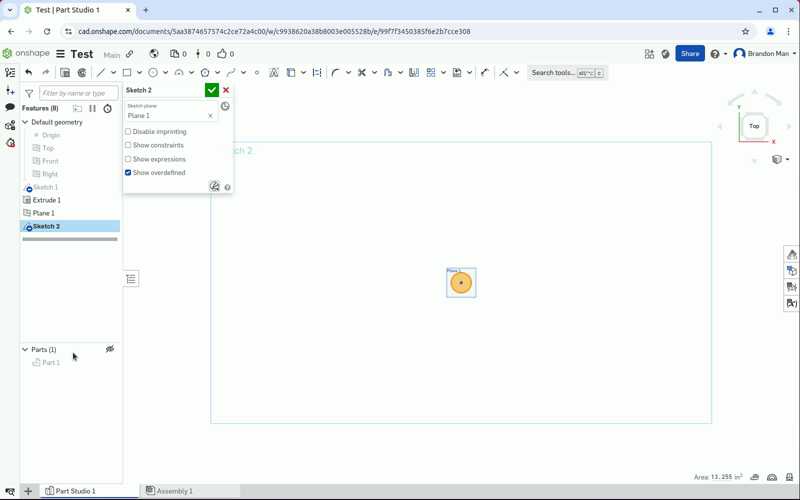
key(shift+e)
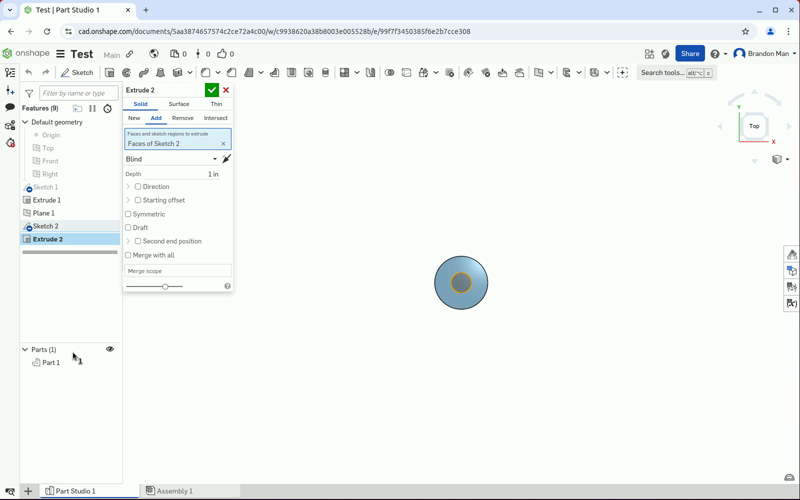
mouse_move(143, 106)
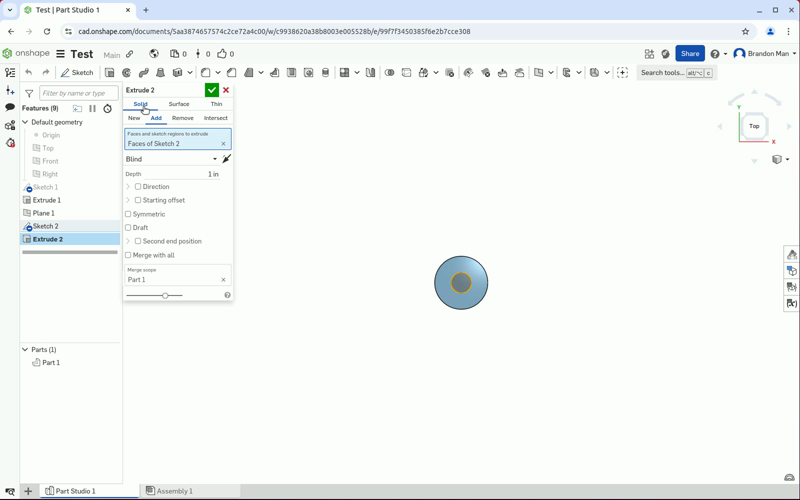
click(143, 106)
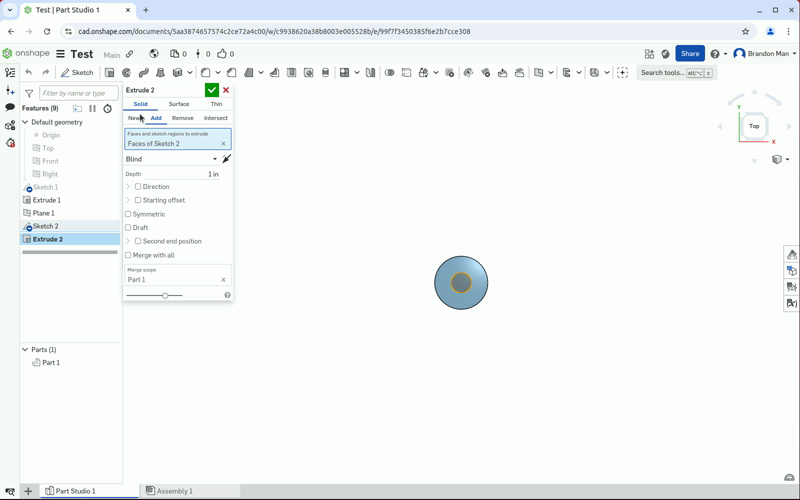
mouse_move(137, 120)
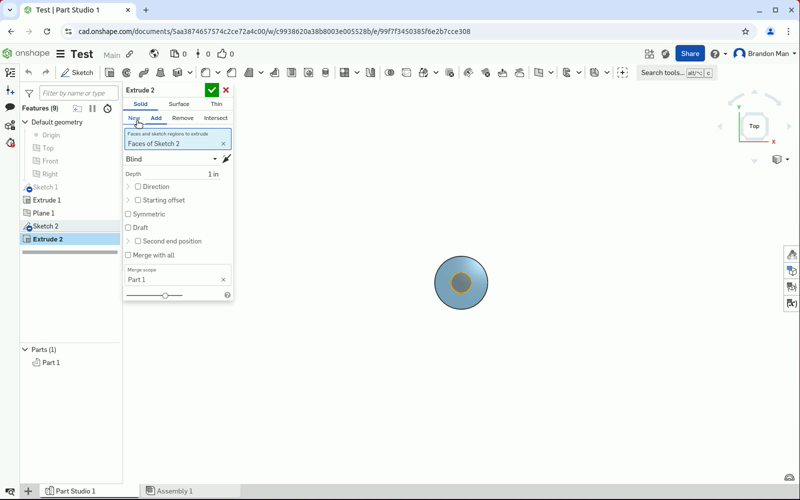
click(137, 120)
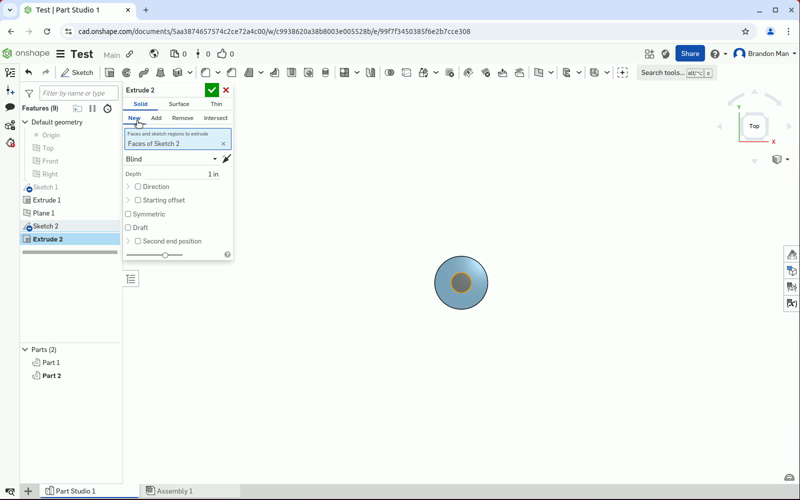
key(tab, 4)
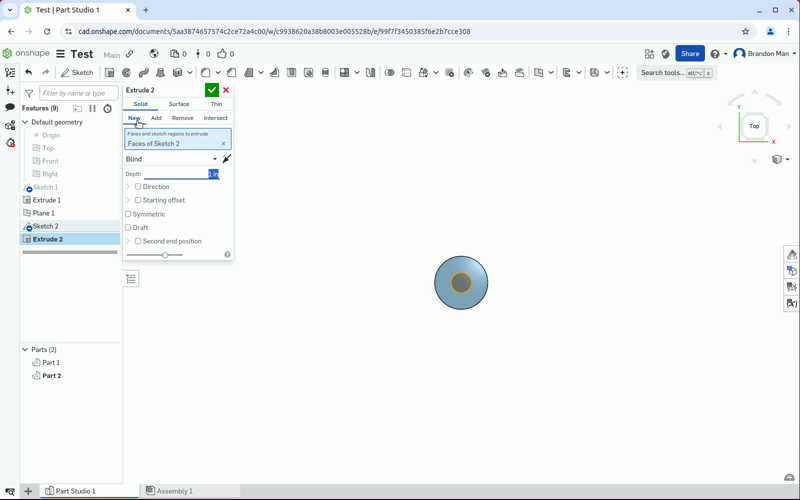
text(3.129)
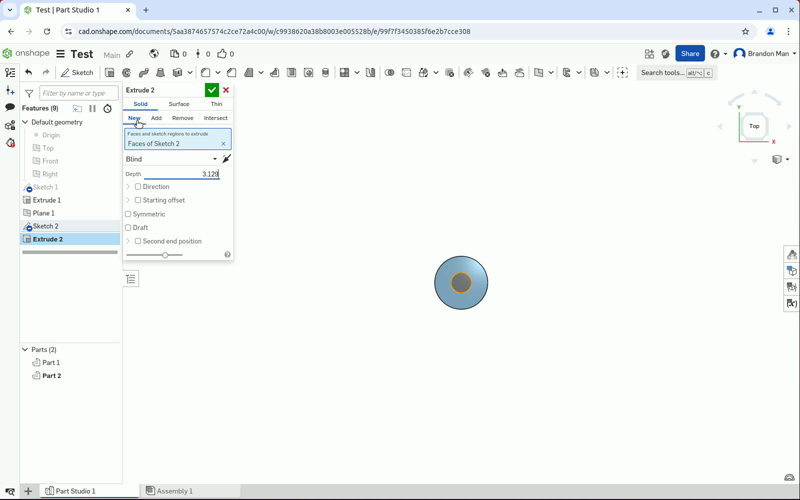
key(enter)
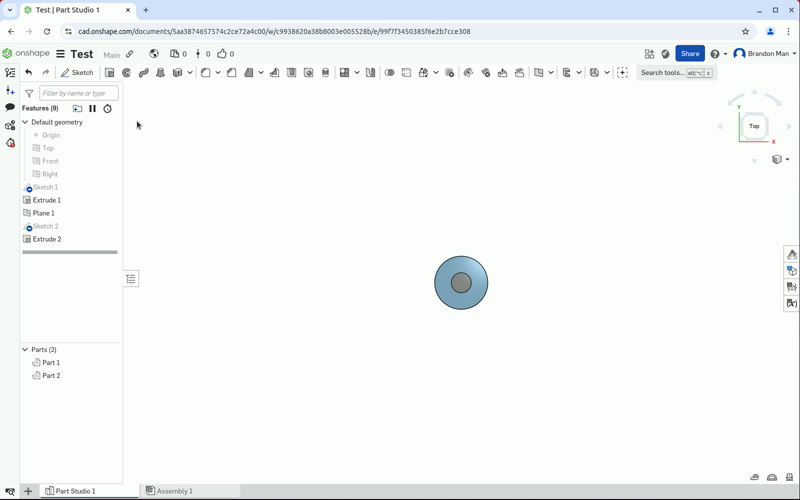
key(shift+h)
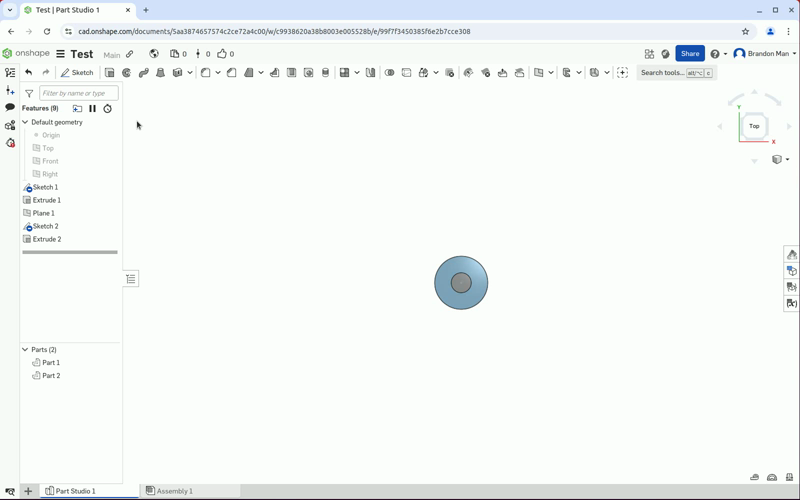
key(shift+h)
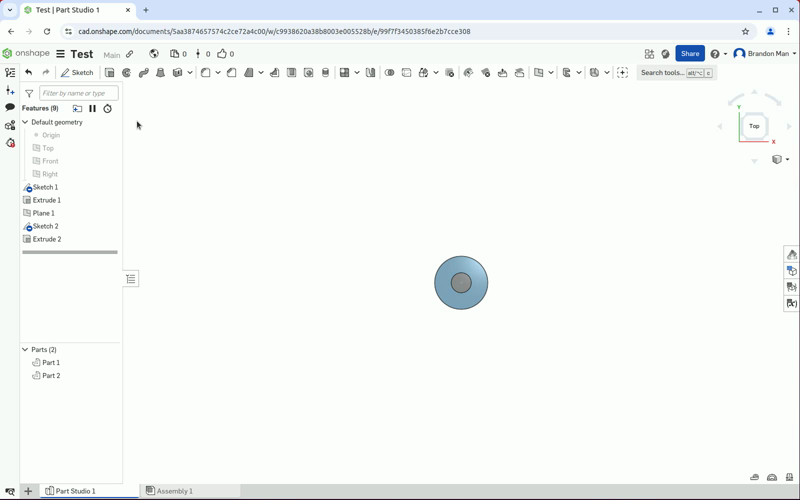
key(shift+7)
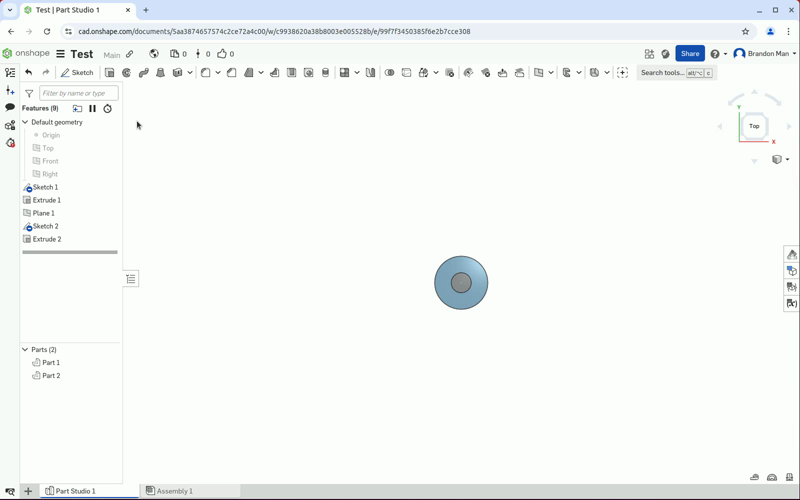
key(up, 3)
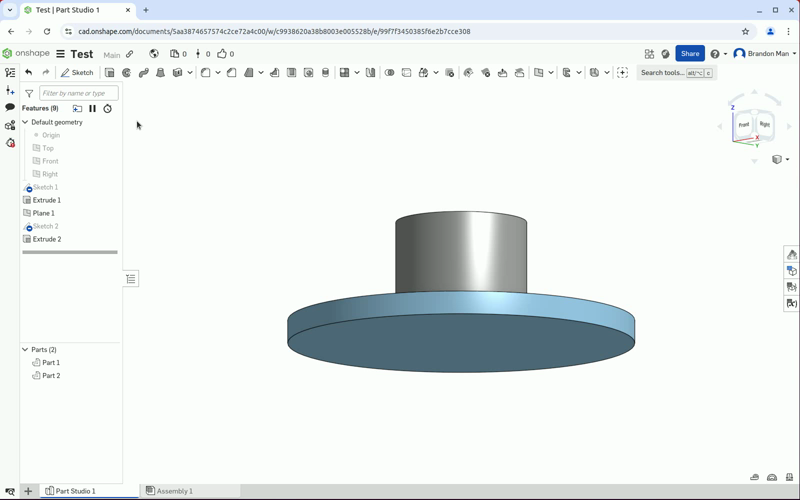
key(left, 3)
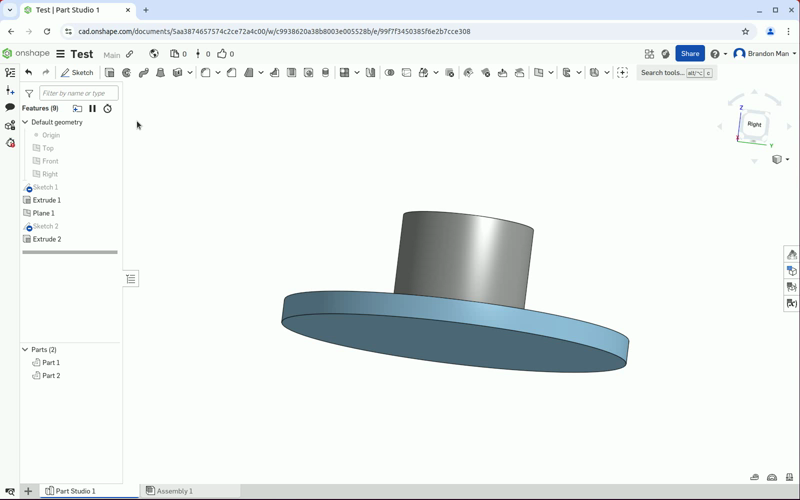
key(right, 3)
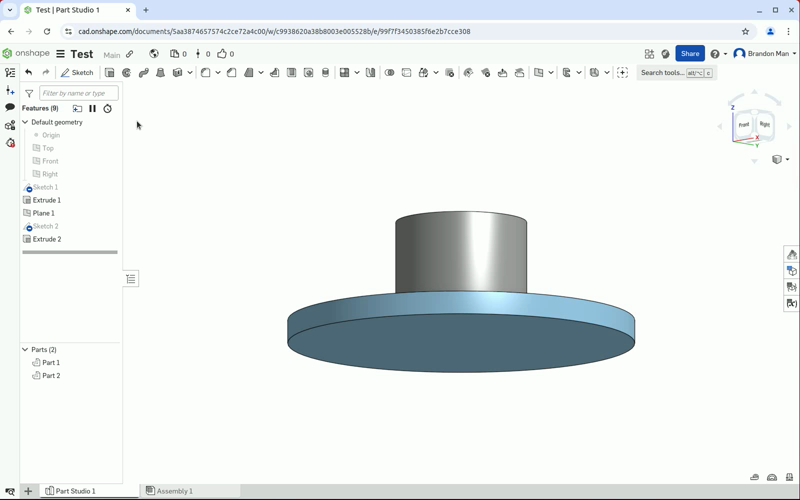
key(down, 3)
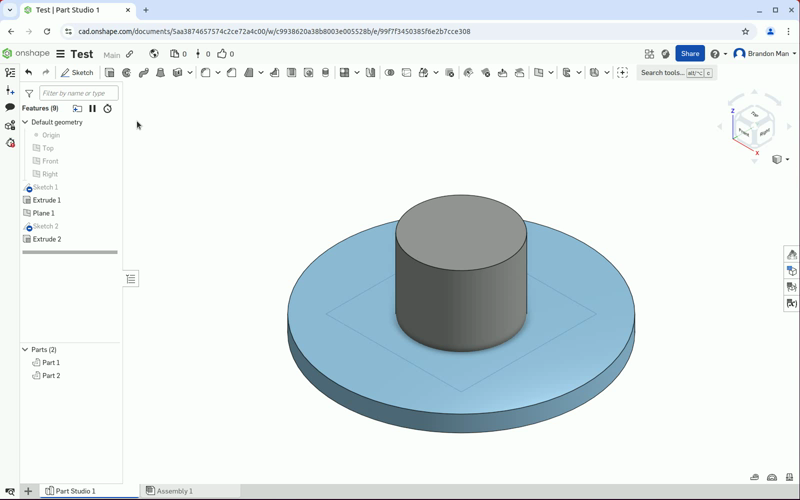
mouse_move(73, 189)
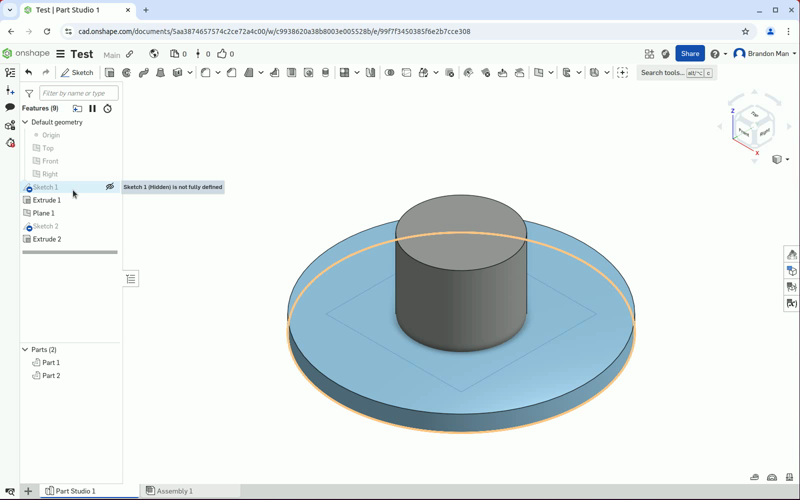
click(73, 189)